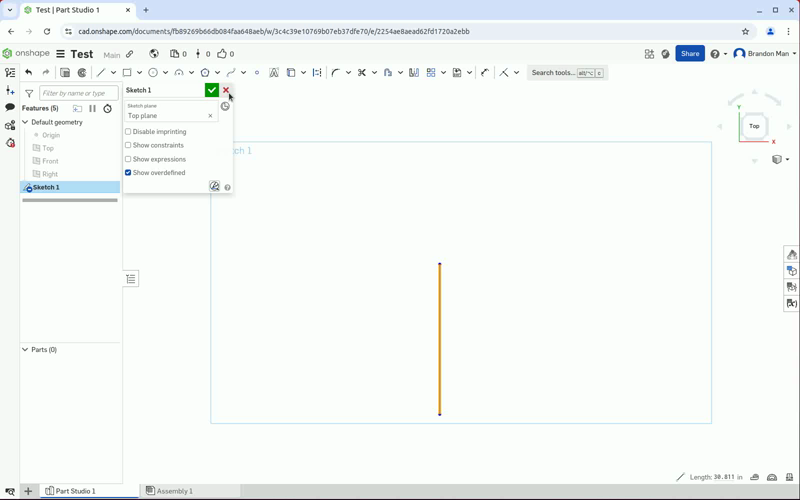
key(shift+h)
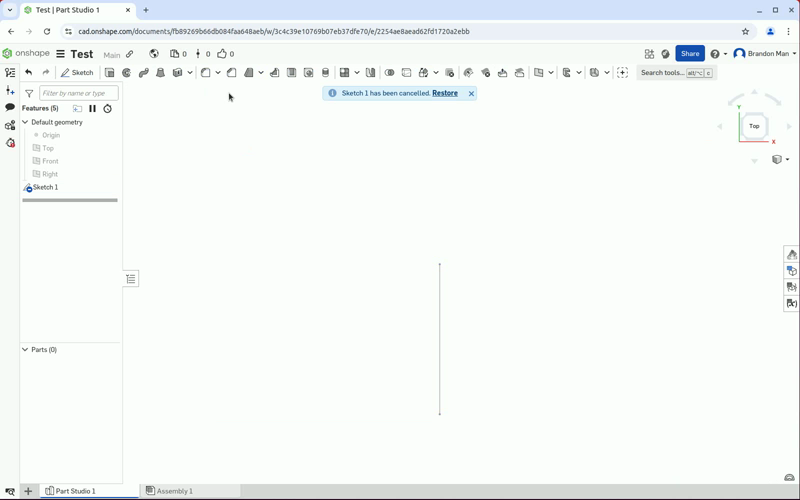
key(shift+s)
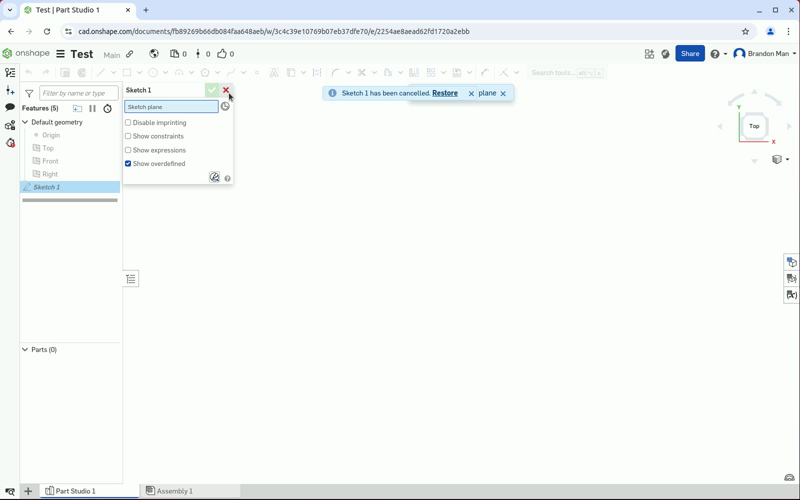
mouse_move(73, 150)
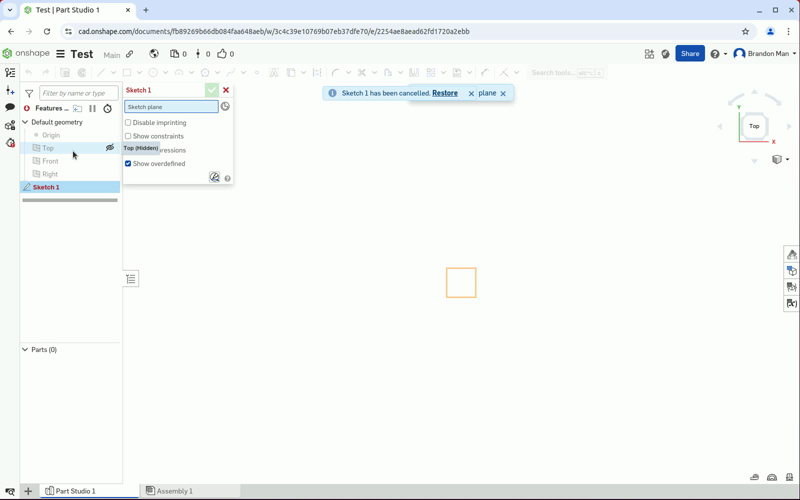
click(73, 150)
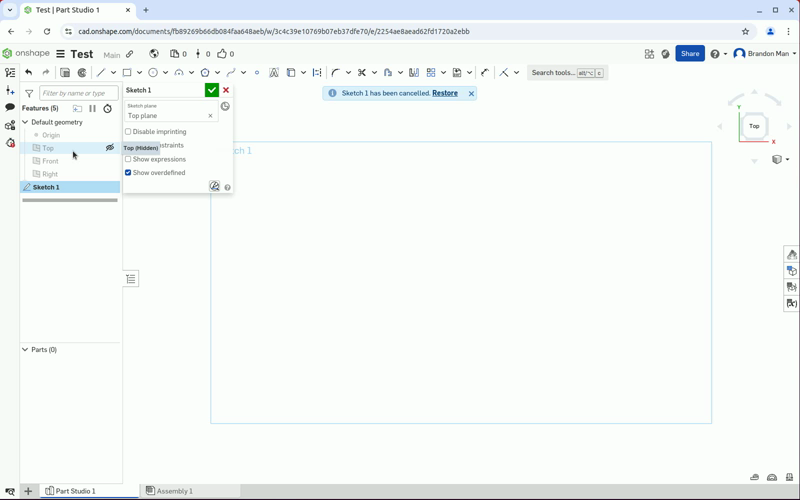
mouse_move(73, 352)
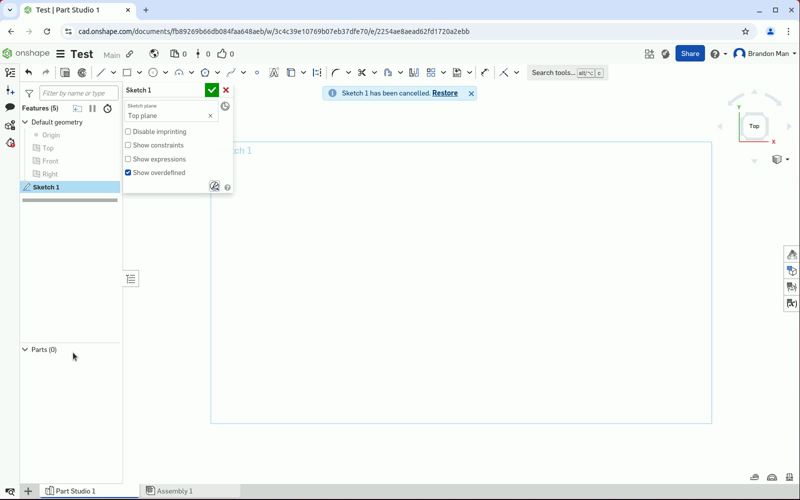
key(y)
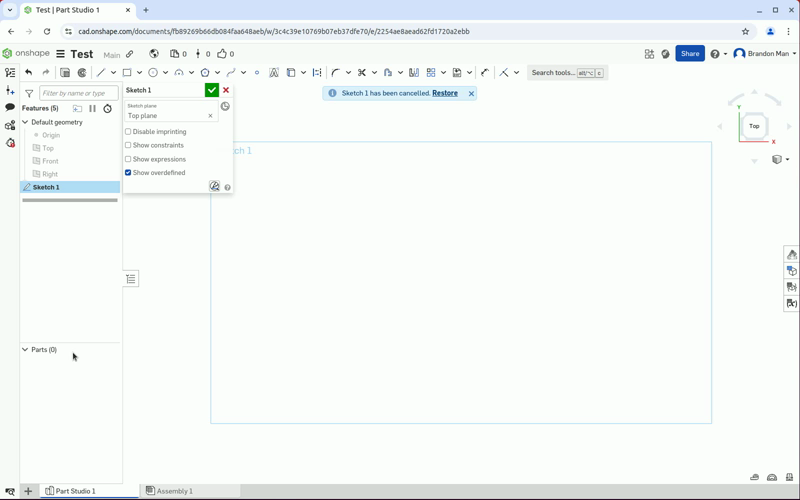
key(c)
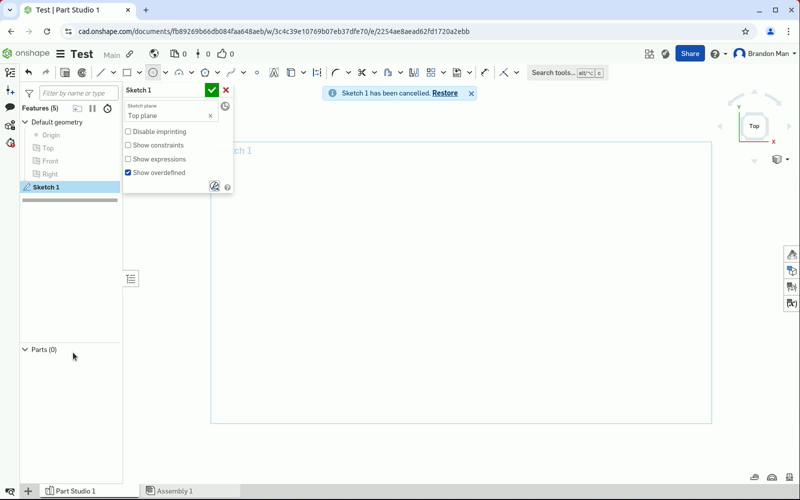
key_down(shift)
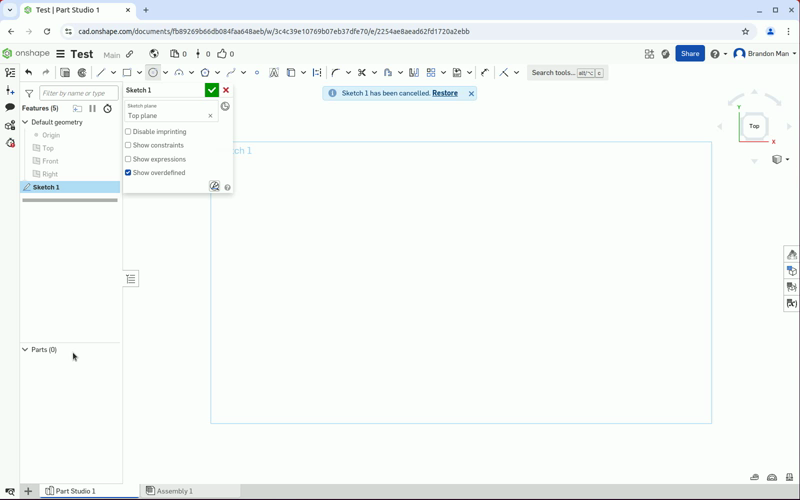
mouse_move(460, 282)
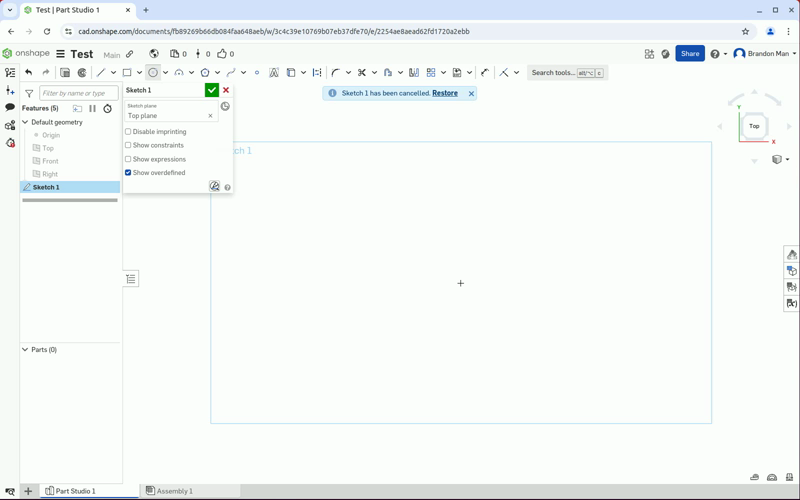
click(460, 282)
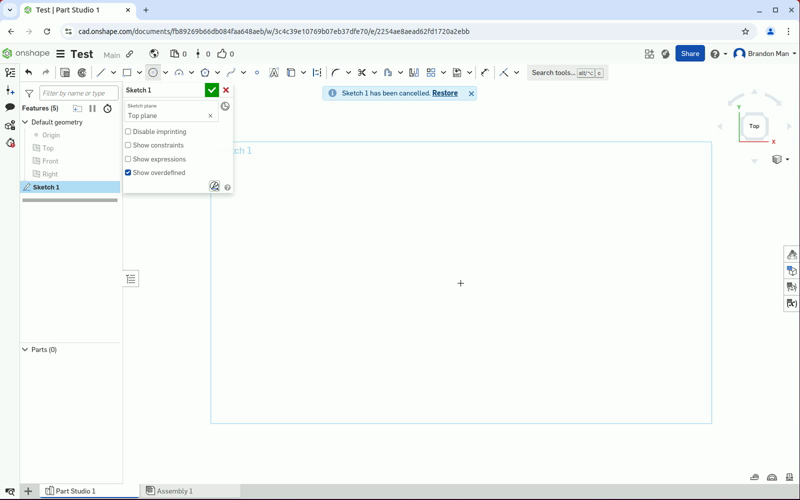
key_up(shift)
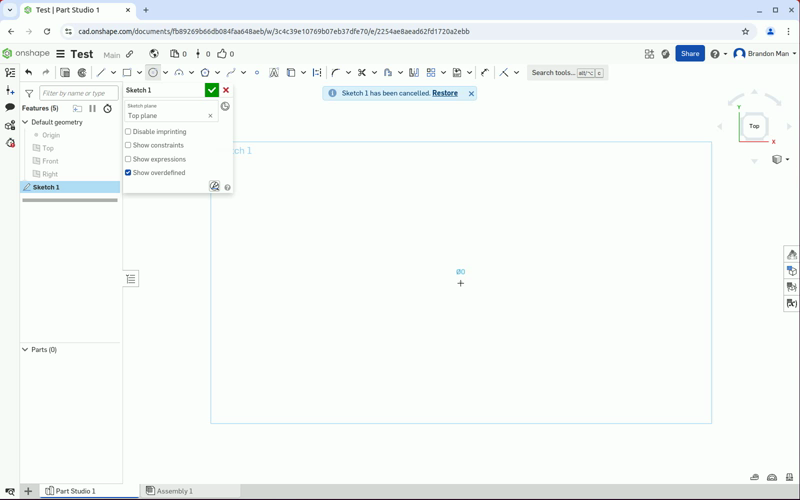
mouse_move(561, 282)
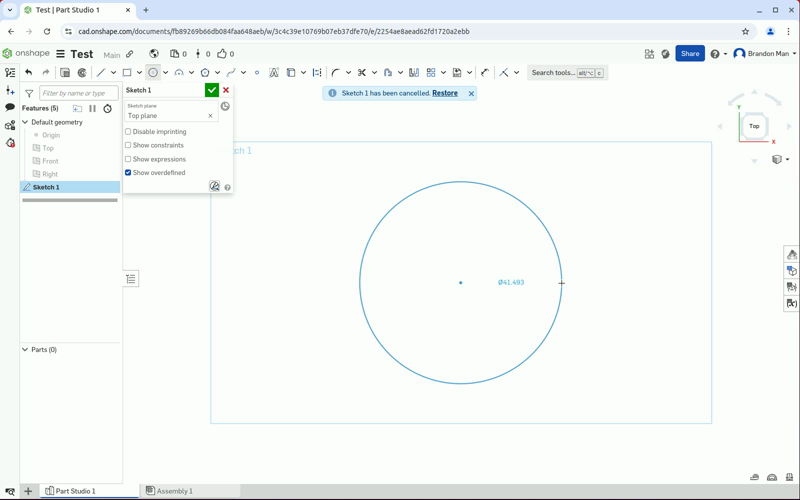
click(561, 282)
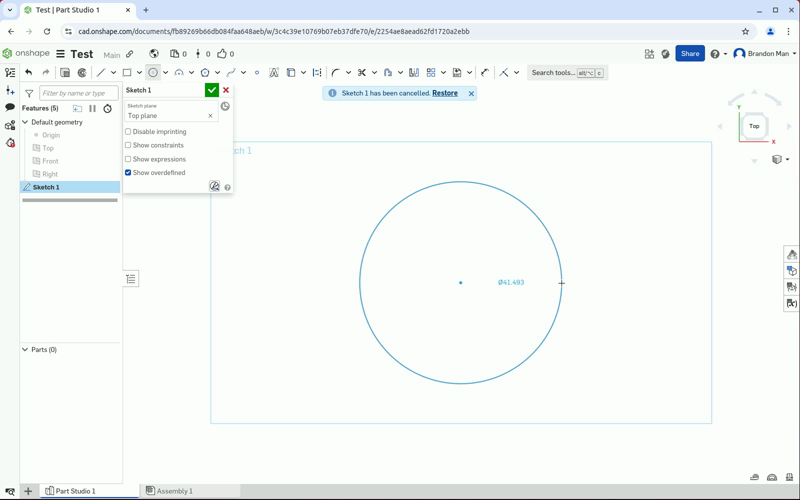
key(esc)
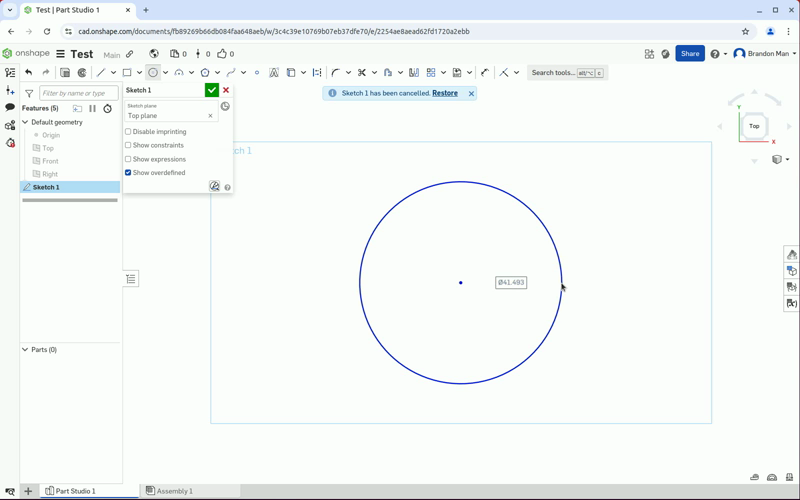
mouse_move(470, 224)
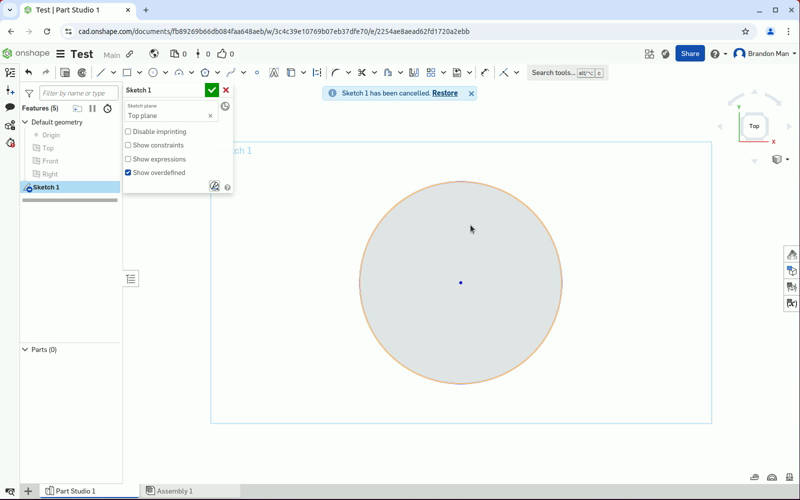
click(470, 224)
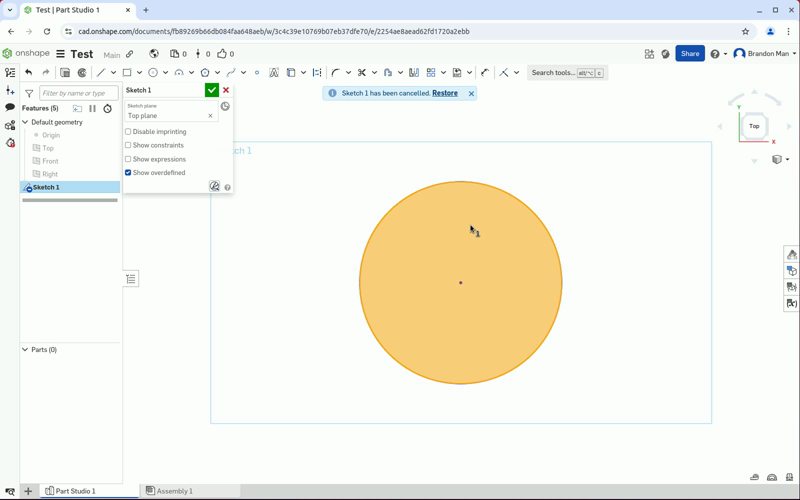
mouse_move(73, 352)
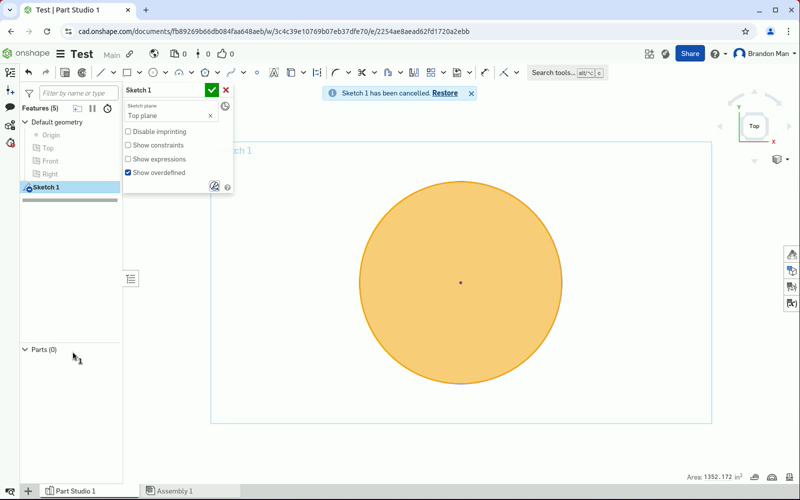
key(shift+y)
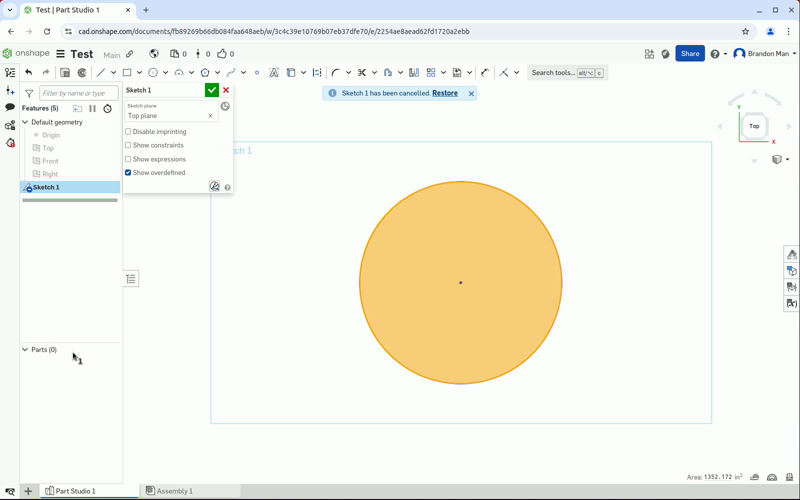
key(shift+e)
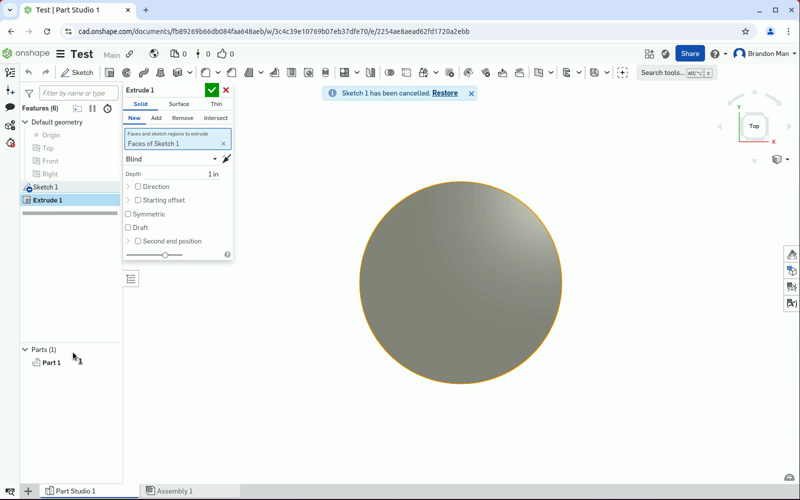
mouse_move(143, 106)
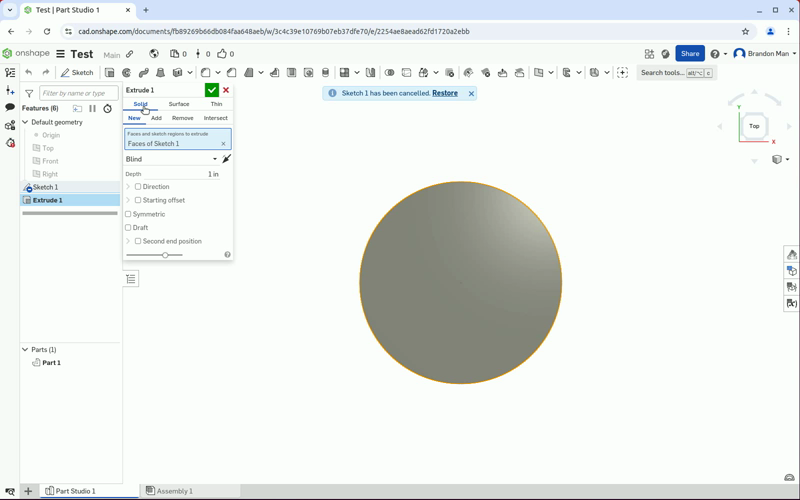
click(143, 106)
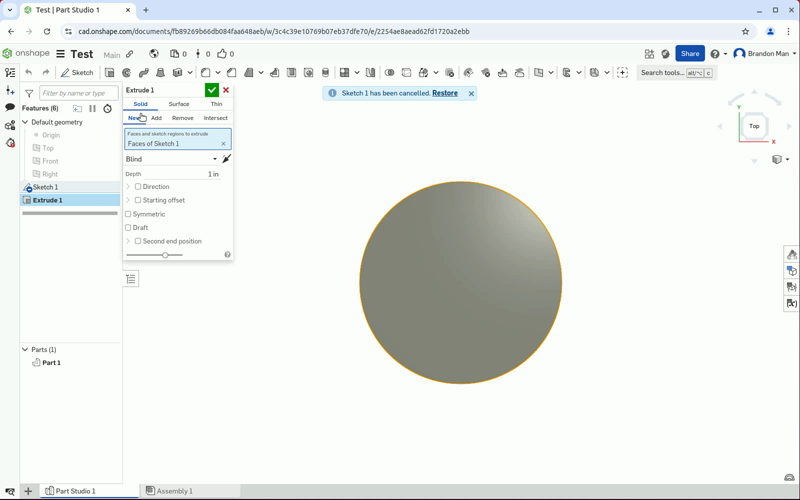
mouse_move(137, 120)
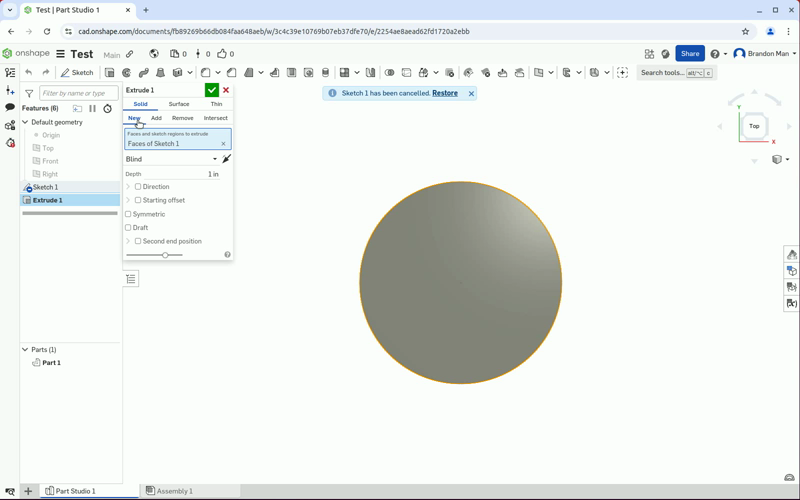
click(137, 120)
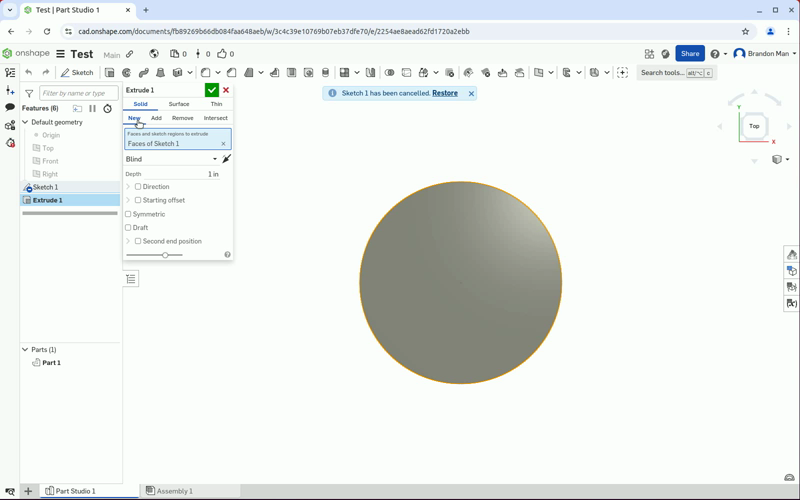
key(tab, 4)
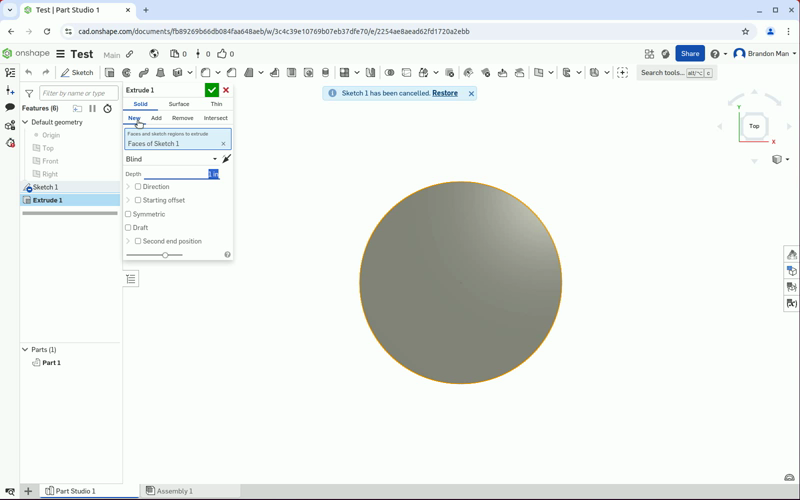
text(5.055)
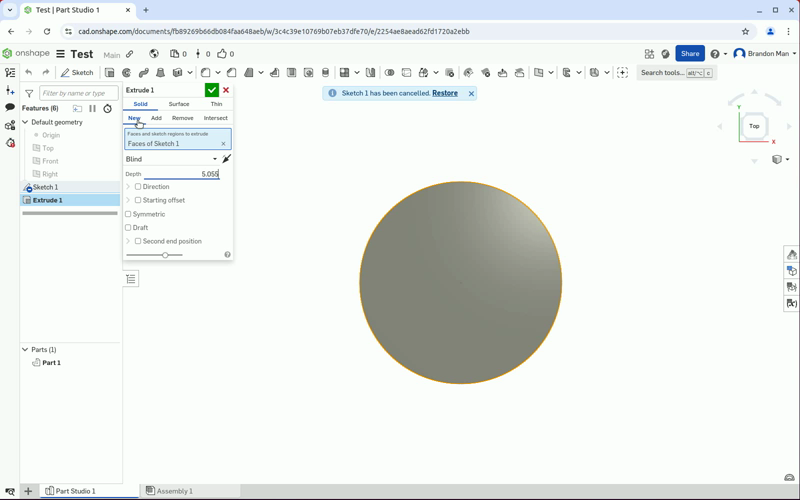
key(enter)
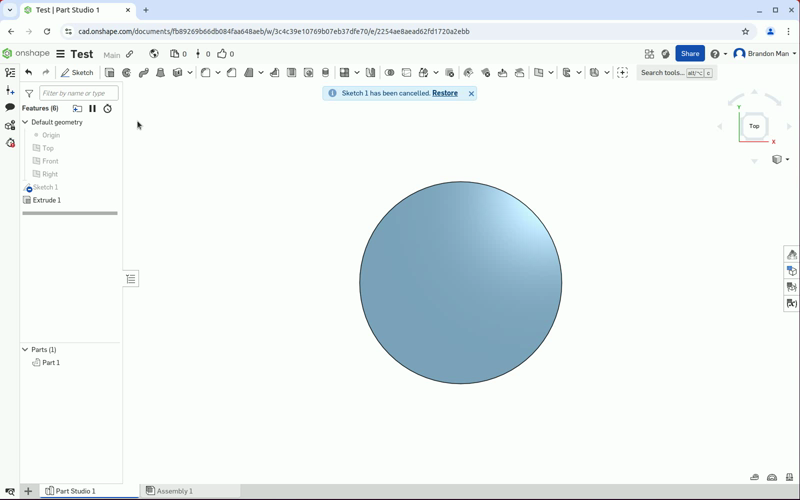
key(shift+h)
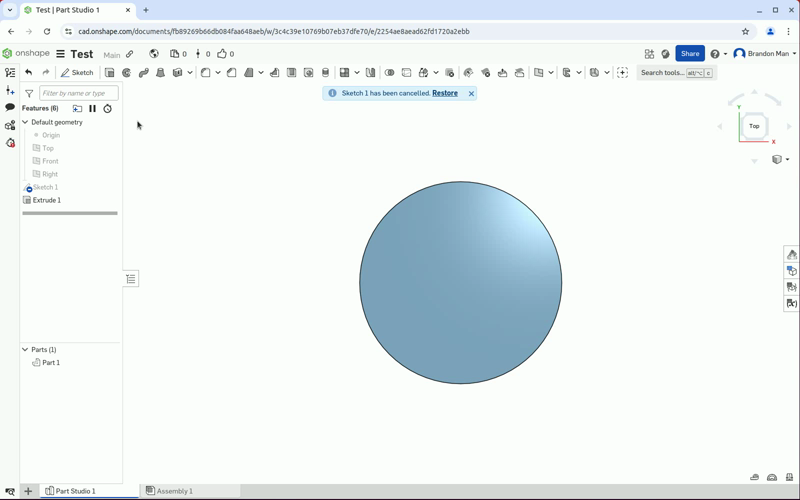
key(shift+h)
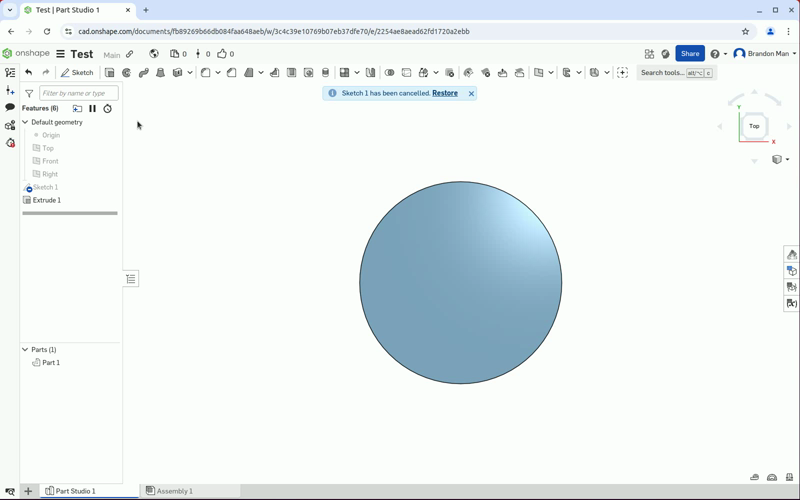
mouse_move(73, 189)
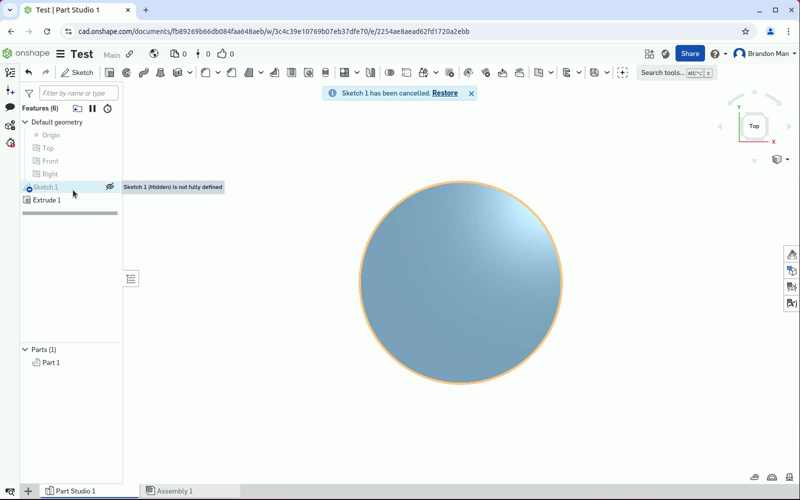
click(73, 189)
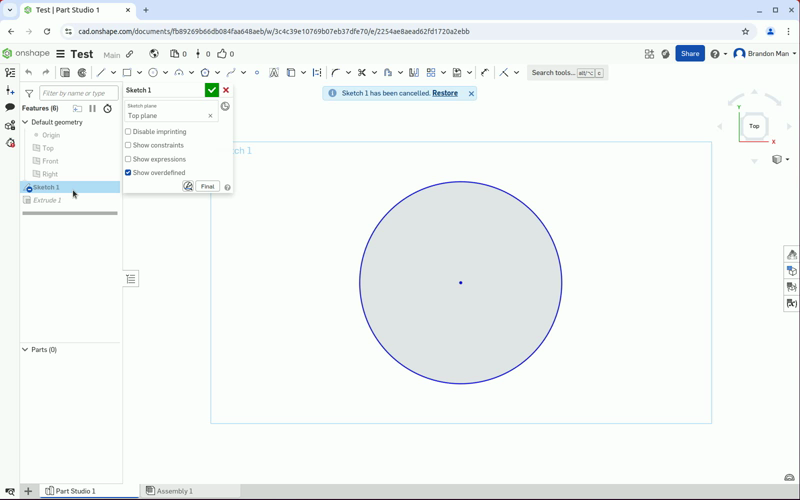
mouse_move(229, 92)
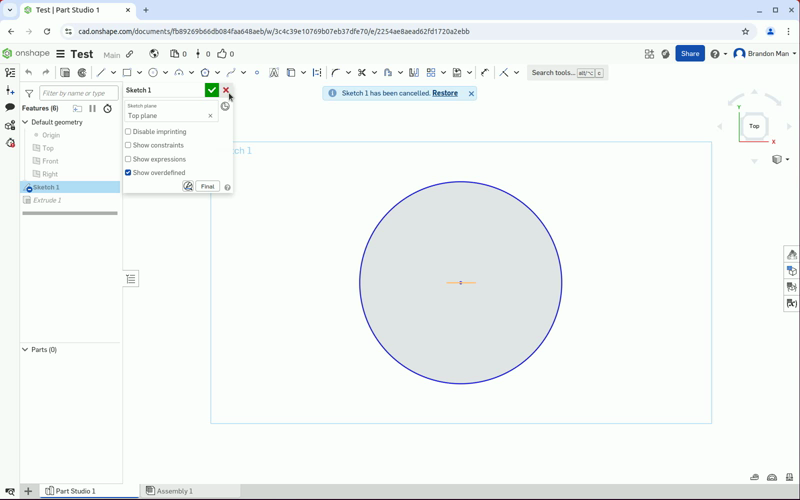
click(229, 92)
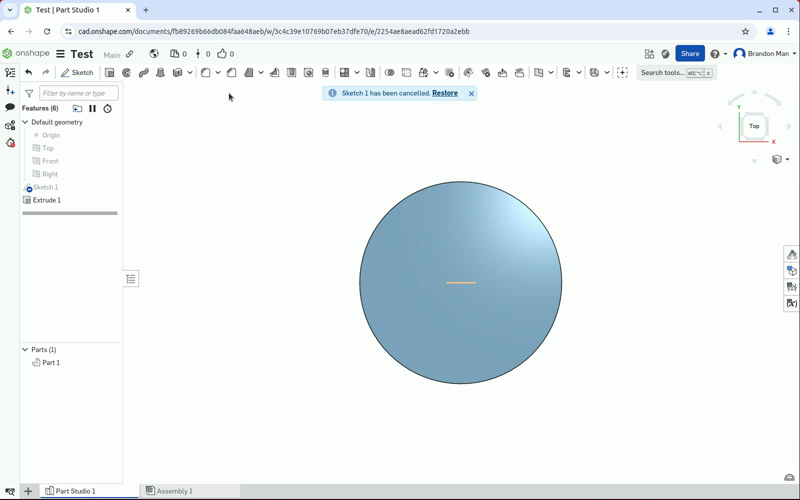
mouse_move(541, 75)
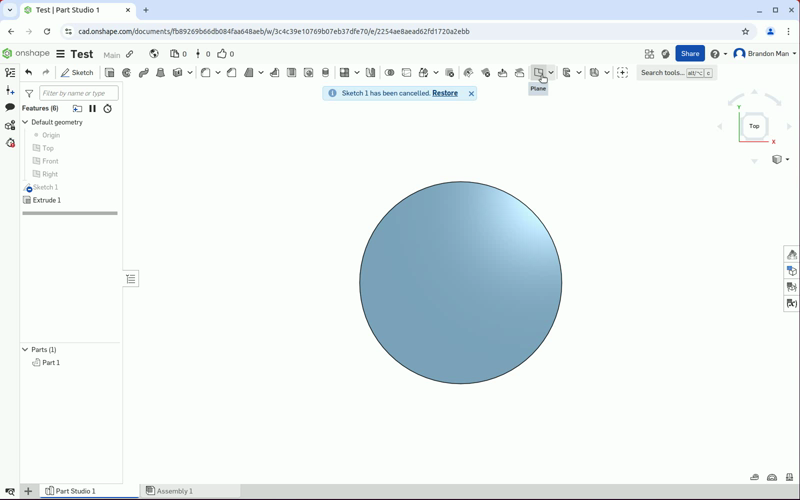
click(541, 75)
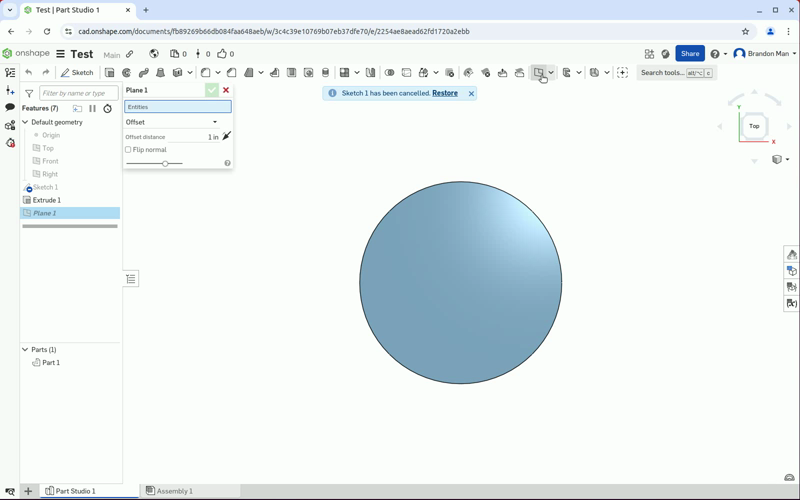
mouse_move(73, 150)
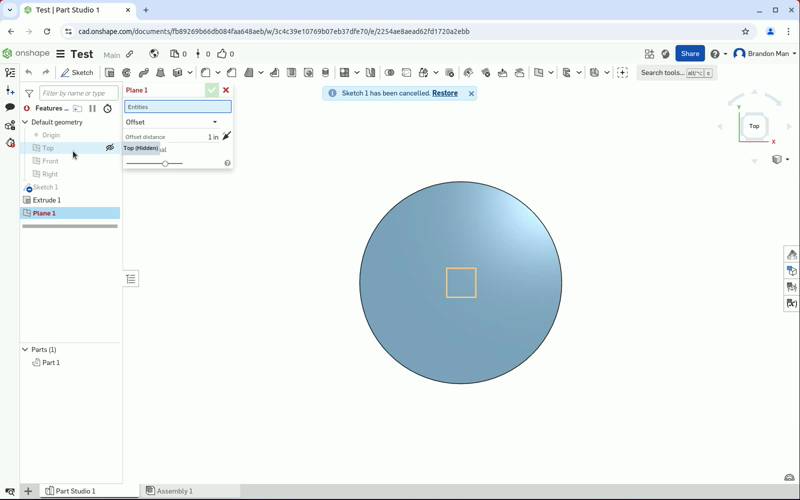
click(73, 150)
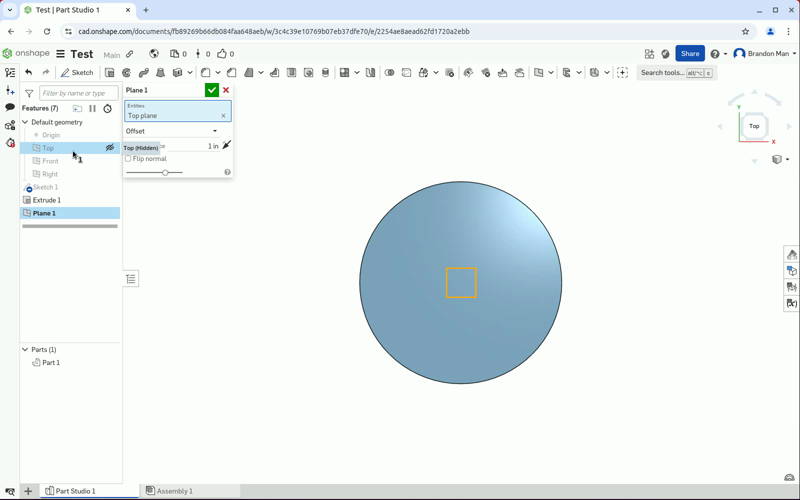
key(tab, 2)
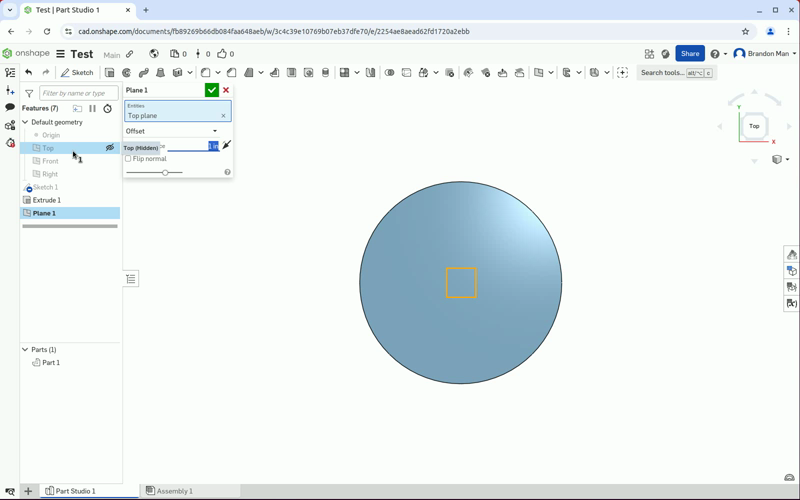
text(5.053)
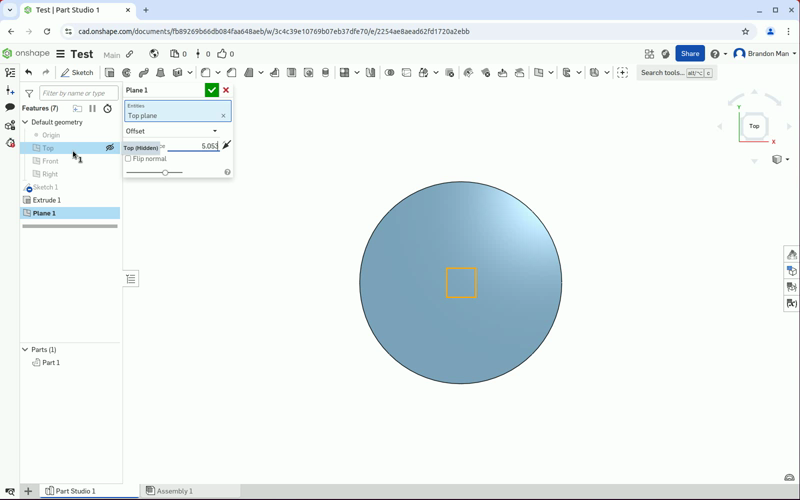
key(enter, 2)
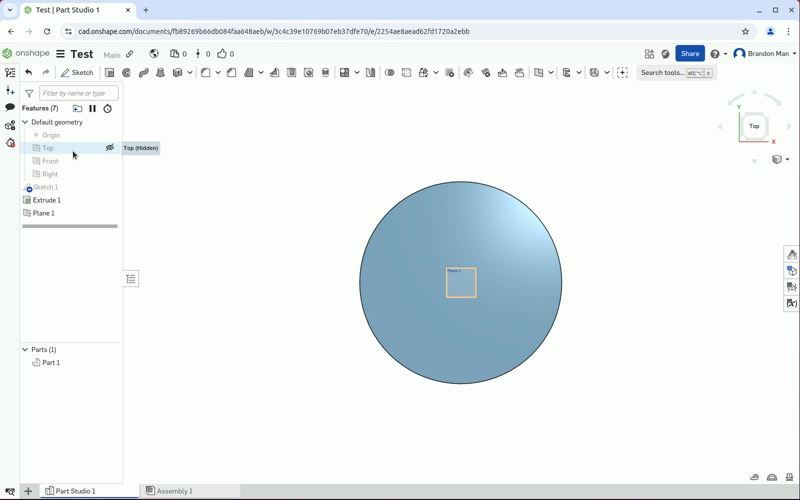
key(shift+s)
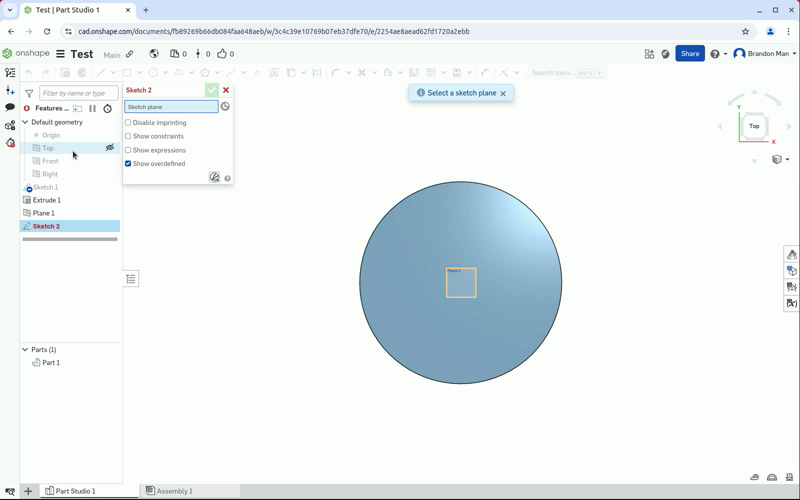
mouse_move(73, 215)
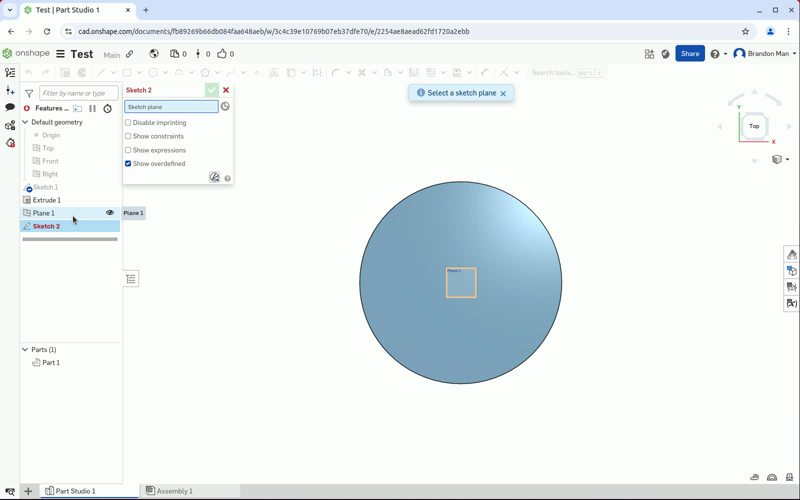
click(73, 215)
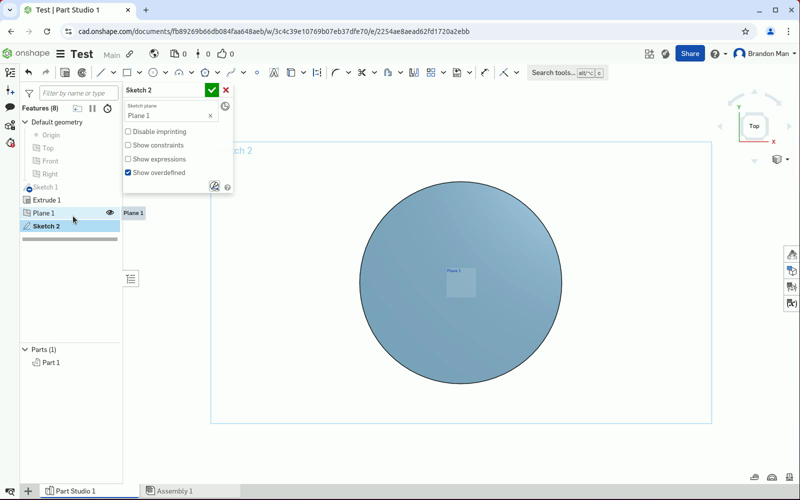
mouse_move(73, 352)
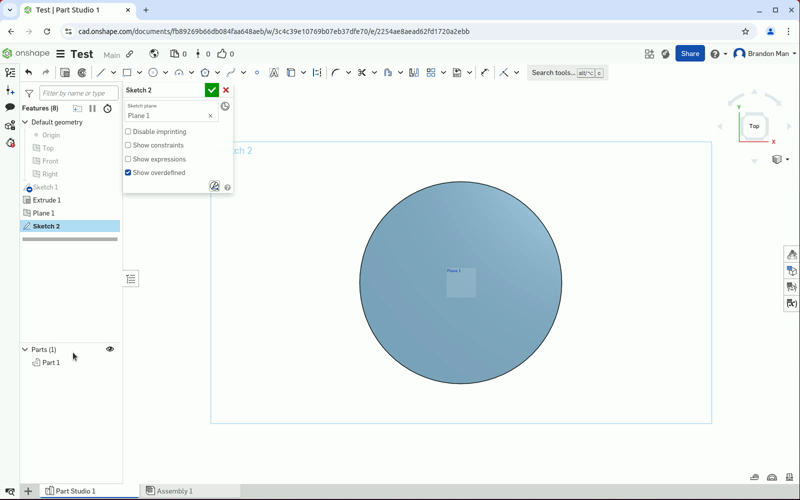
key(y)
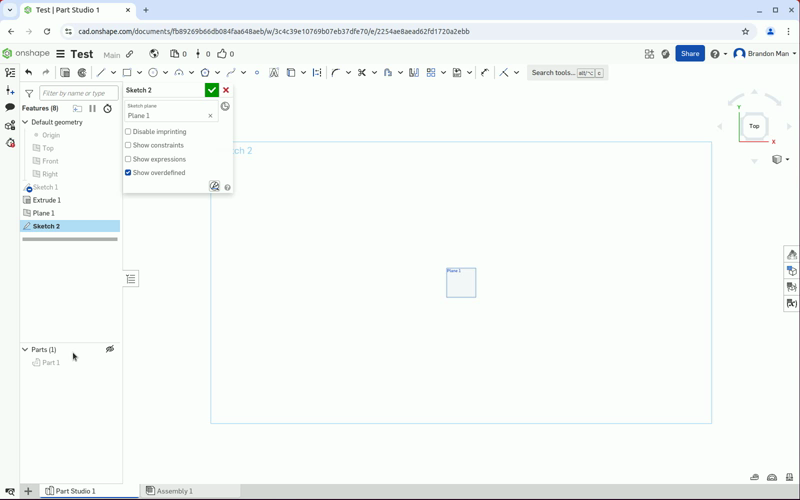
key(c)
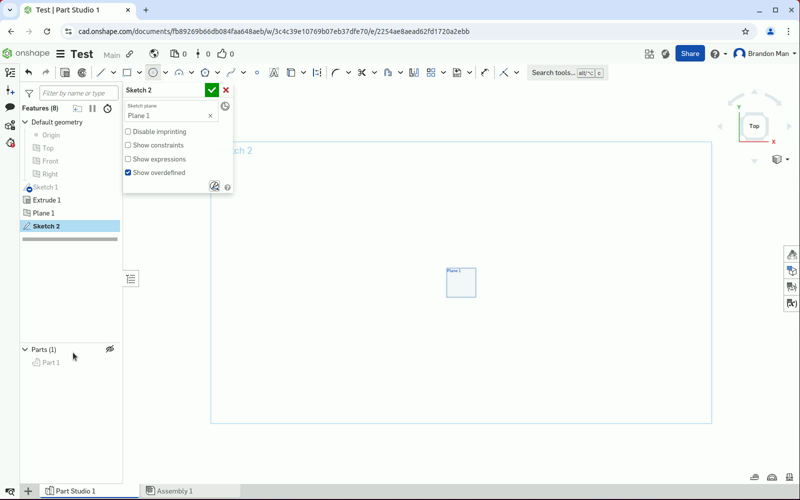
key_down(shift)
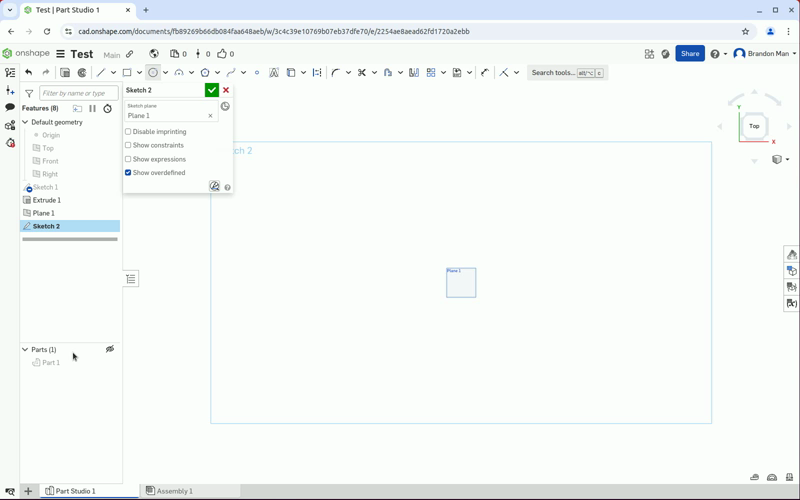
mouse_move(460, 282)
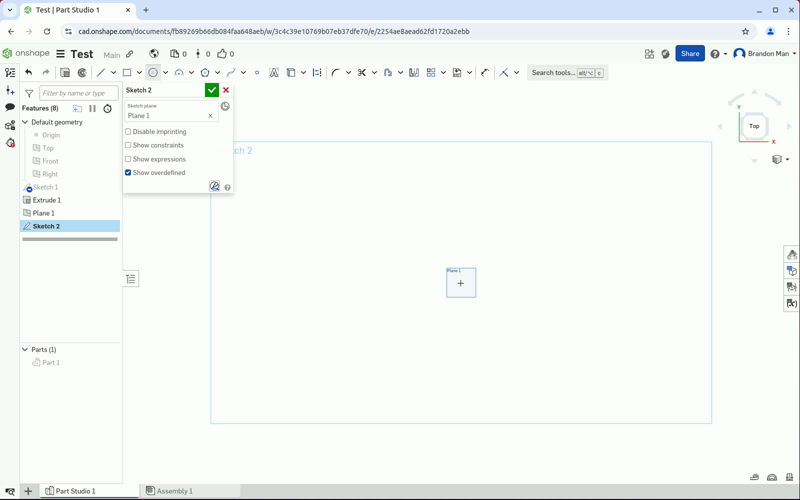
click(460, 282)
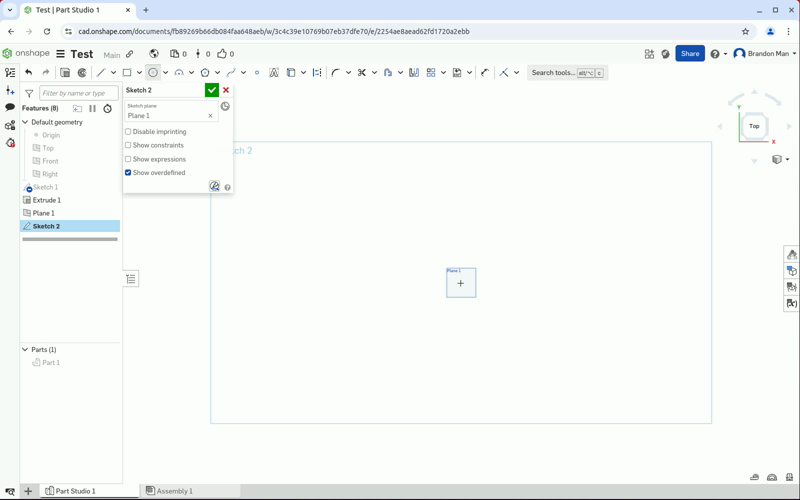
key_up(shift)
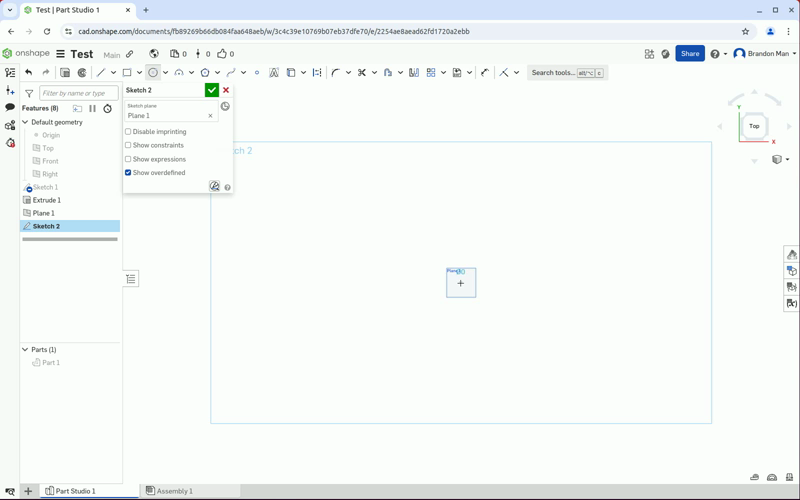
mouse_move(504, 282)
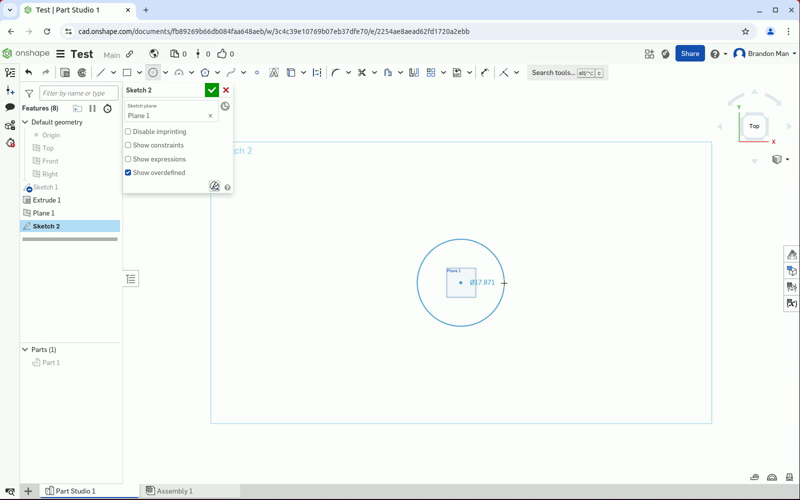
click(504, 282)
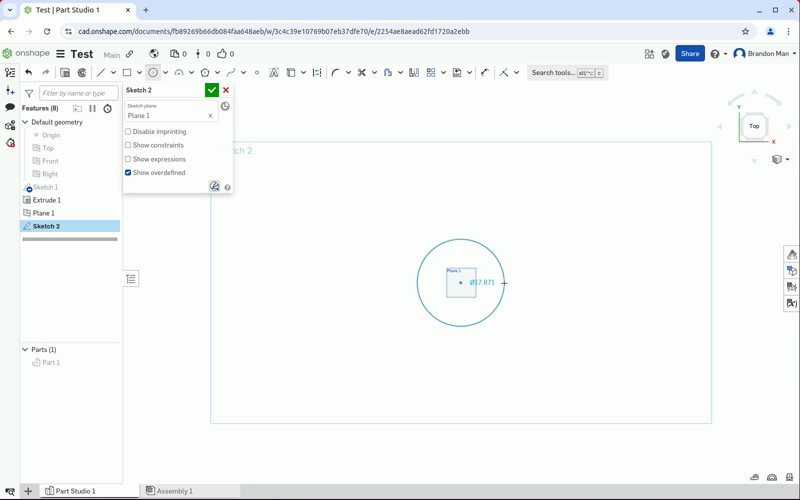
key(esc)
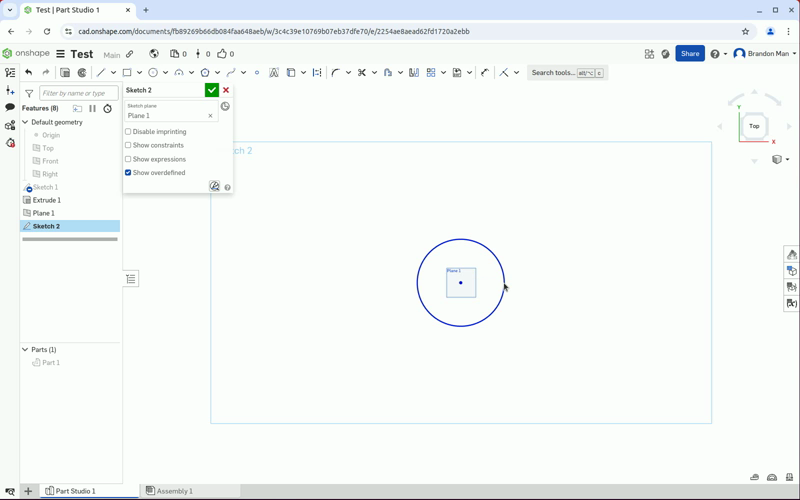
mouse_move(467, 271)
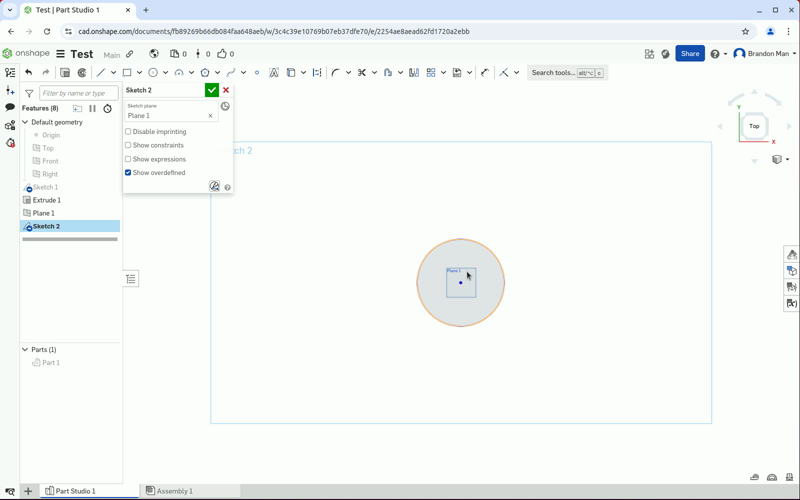
click(467, 271)
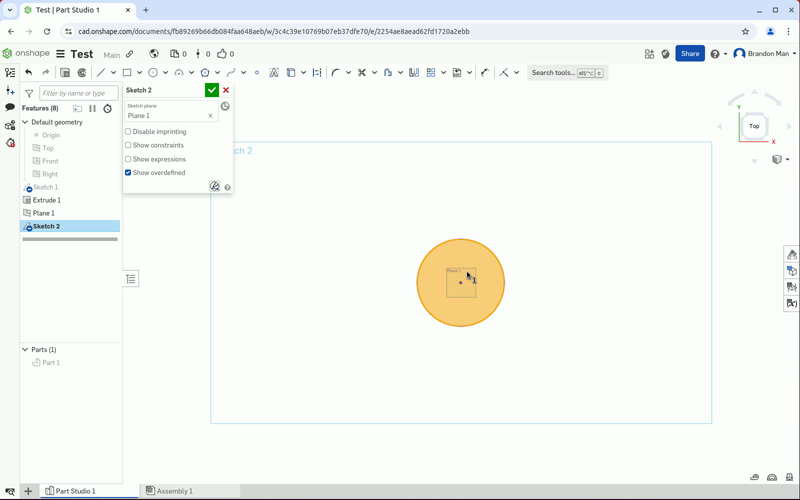
mouse_move(73, 352)
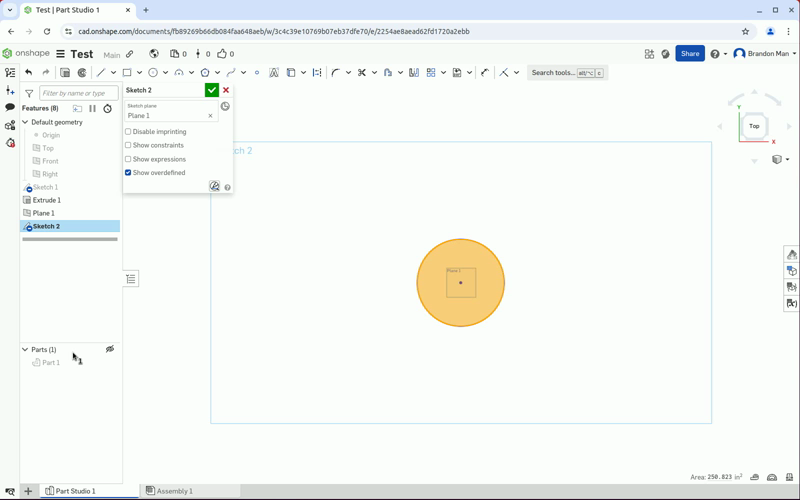
key(shift+y)
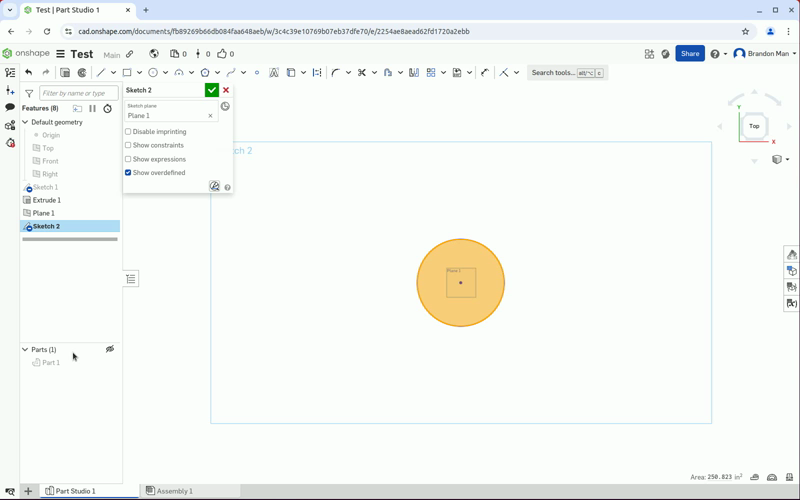
key(shift+e)
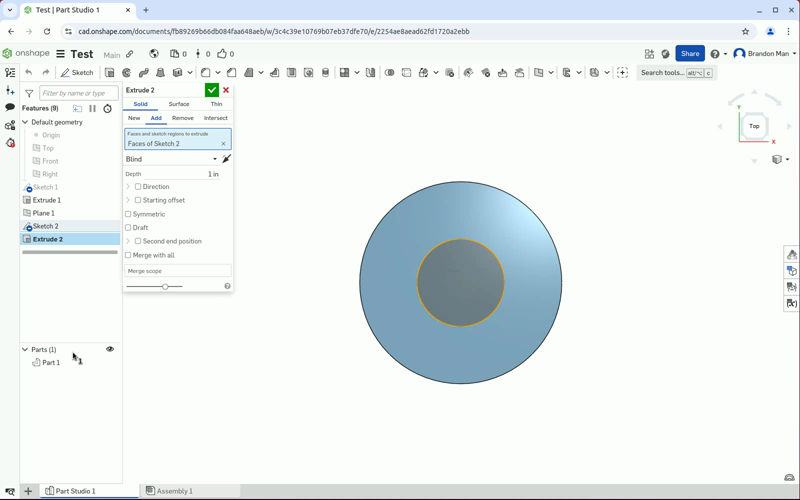
mouse_move(143, 106)
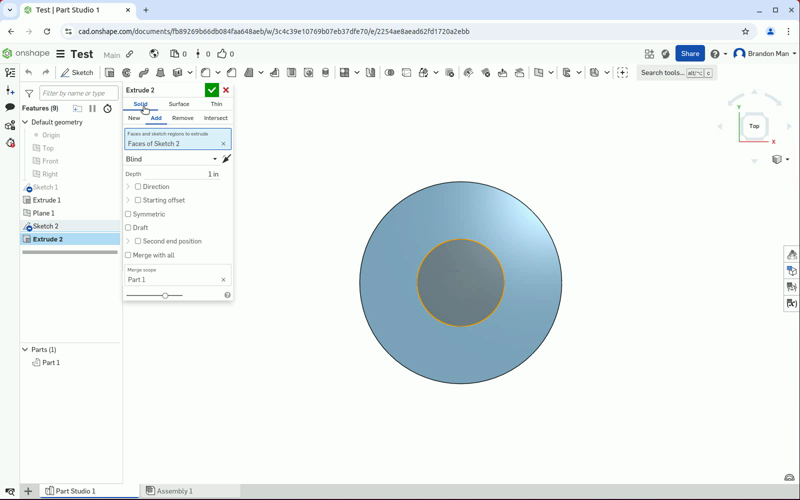
click(143, 106)
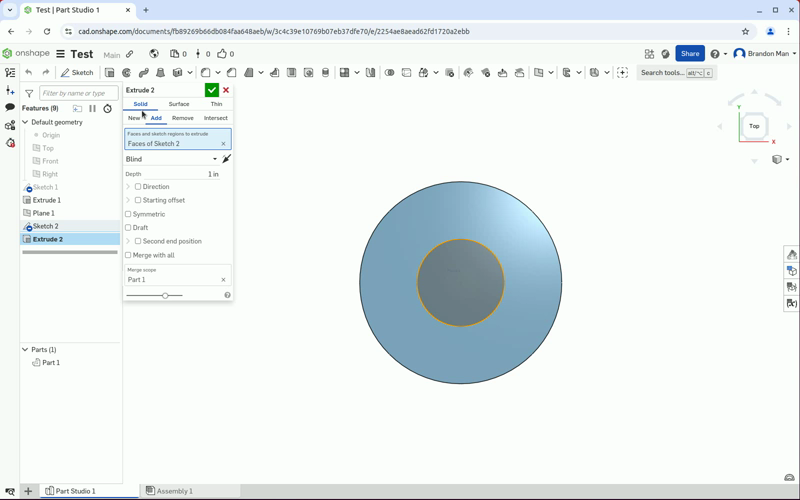
mouse_move(137, 120)
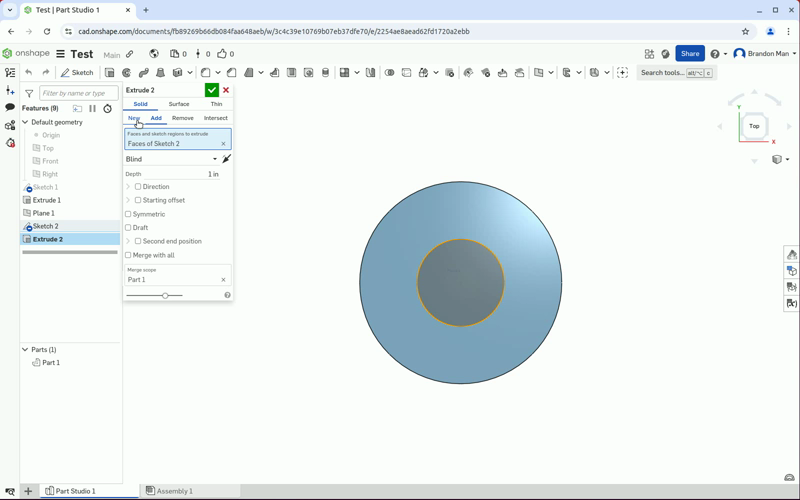
click(137, 120)
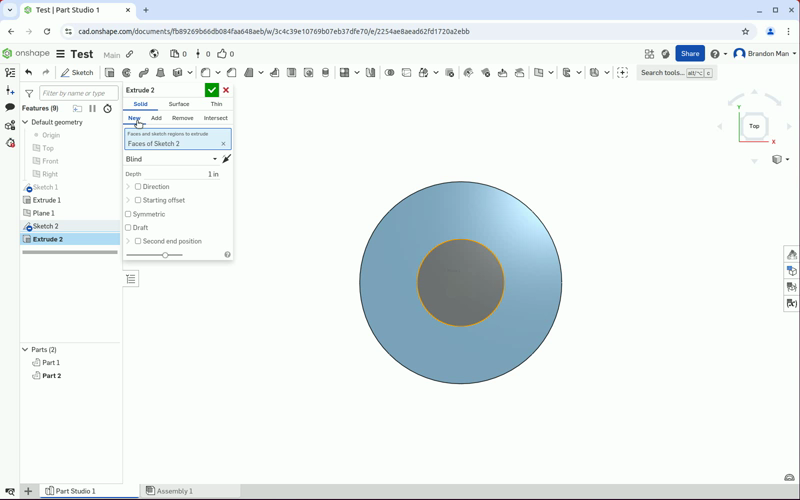
key(tab, 4)
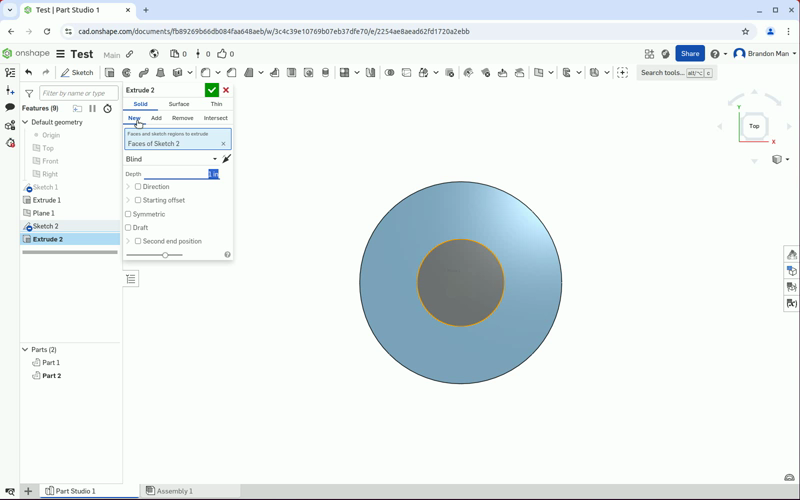
text(3.37)
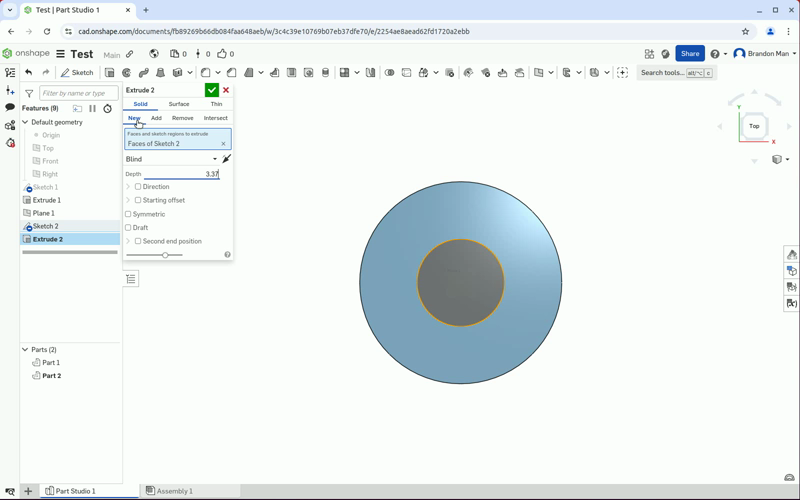
key(enter)
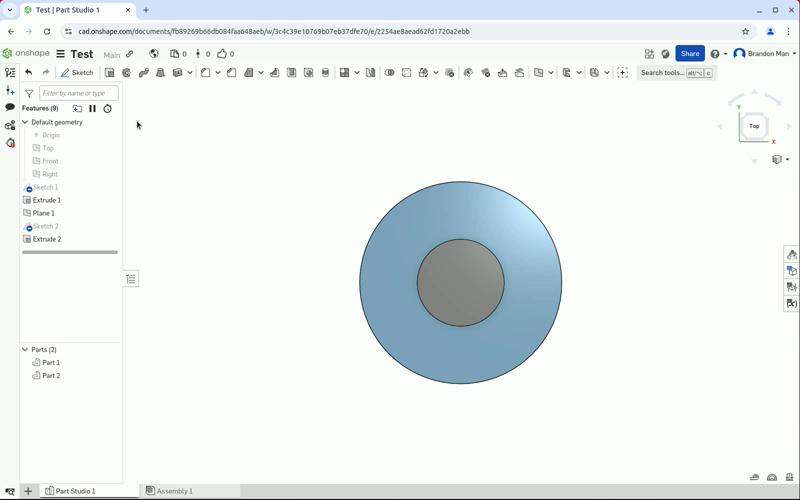
key(shift+h)
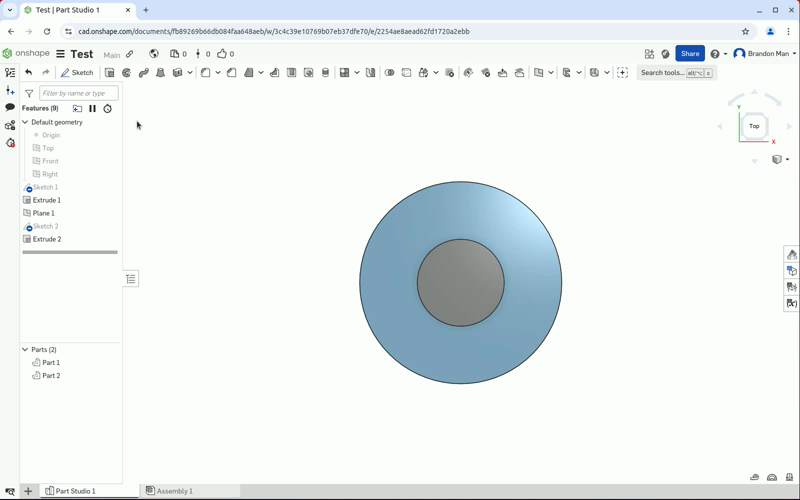
key(shift+h)
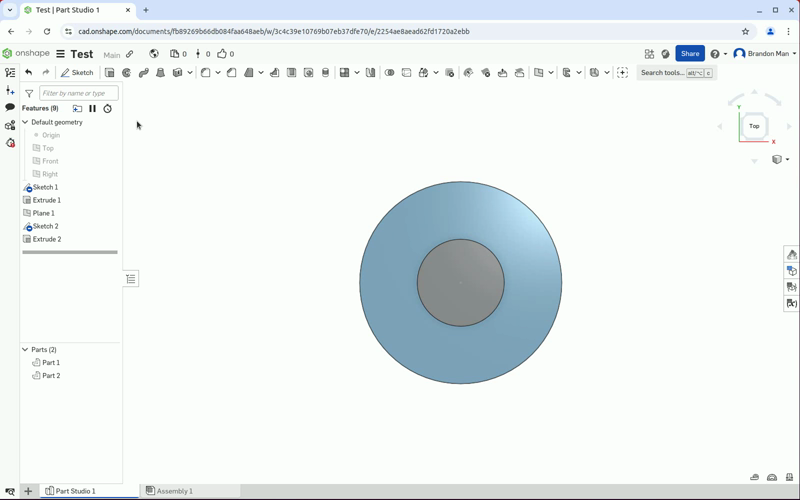
key(shift+7)
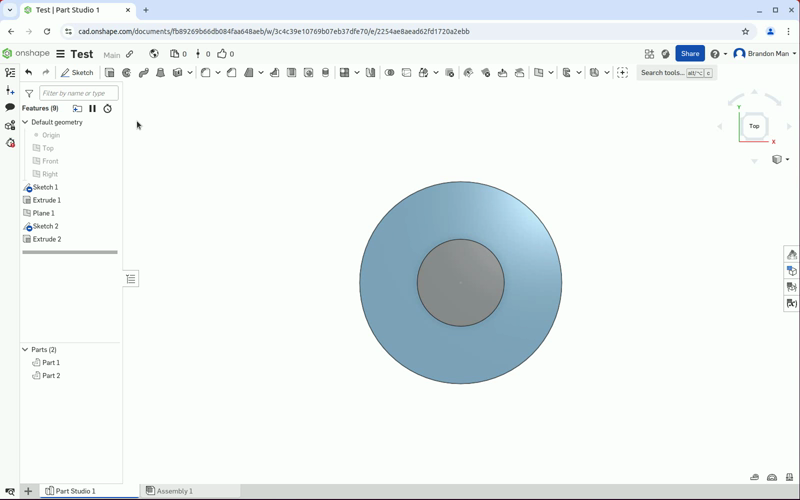
key(up, 3)
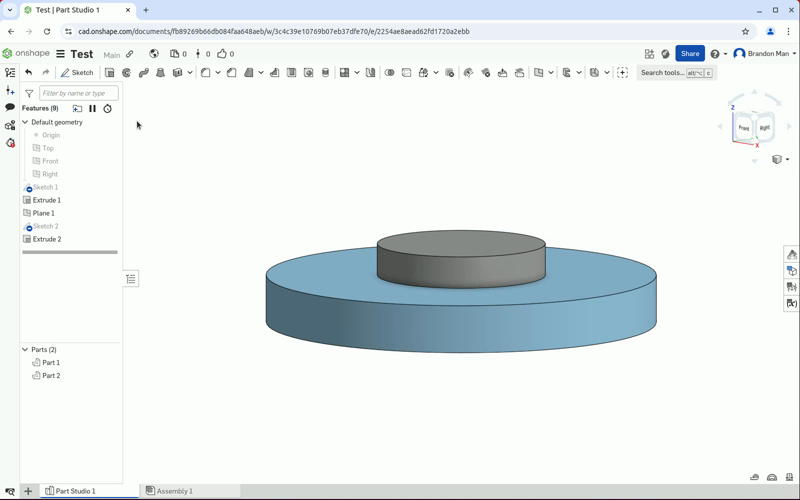
key(left, 3)
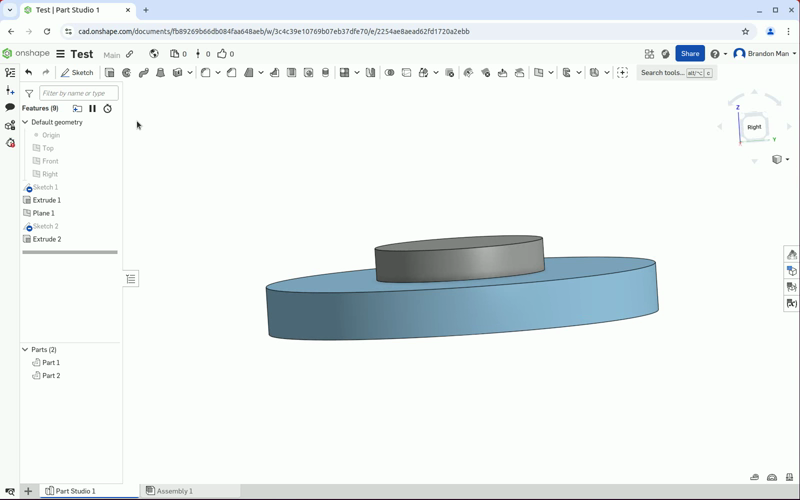
key(right, 3)
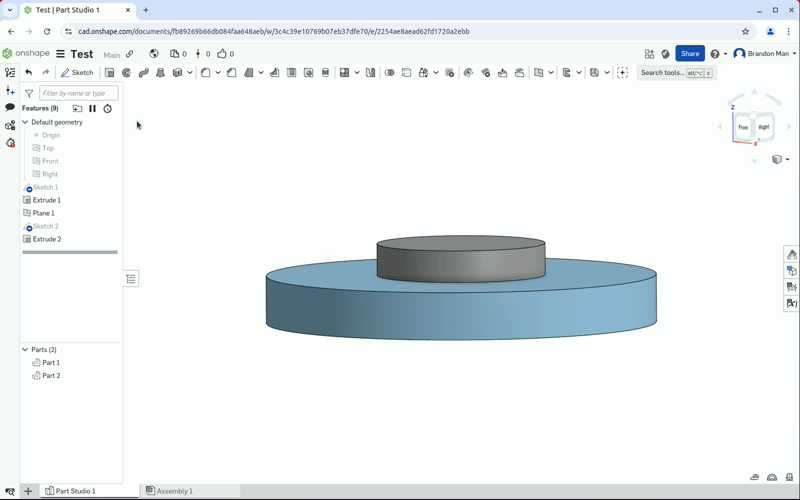
key(down, 3)
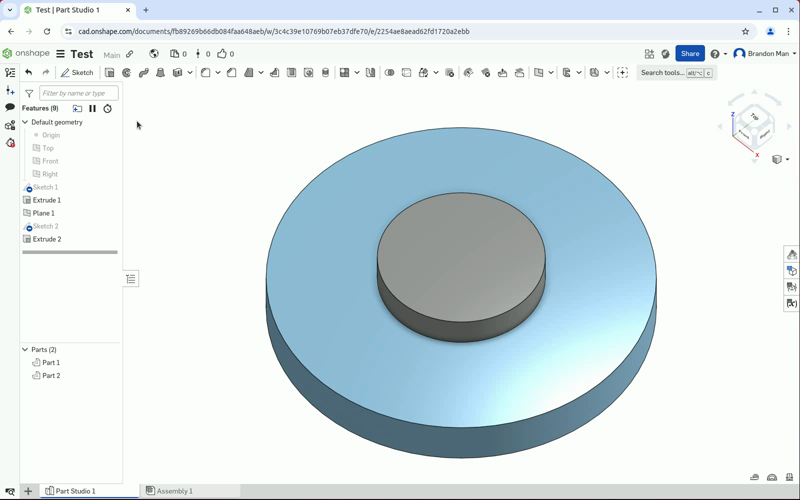
mouse_move(73, 189)
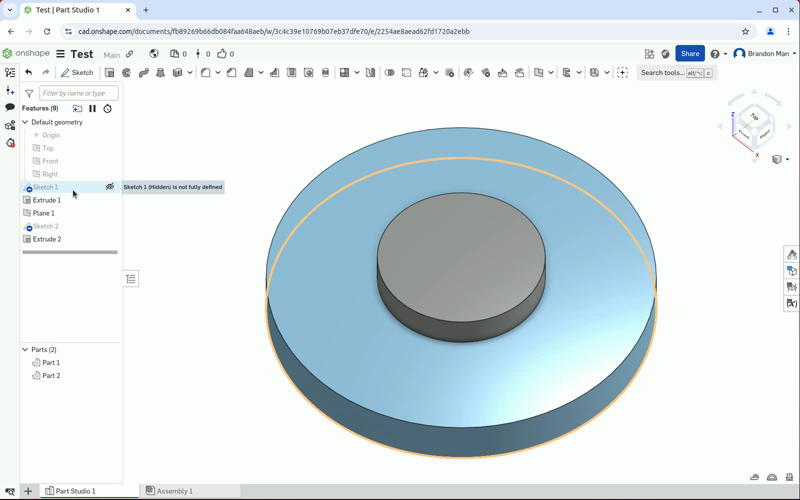
click(73, 189)